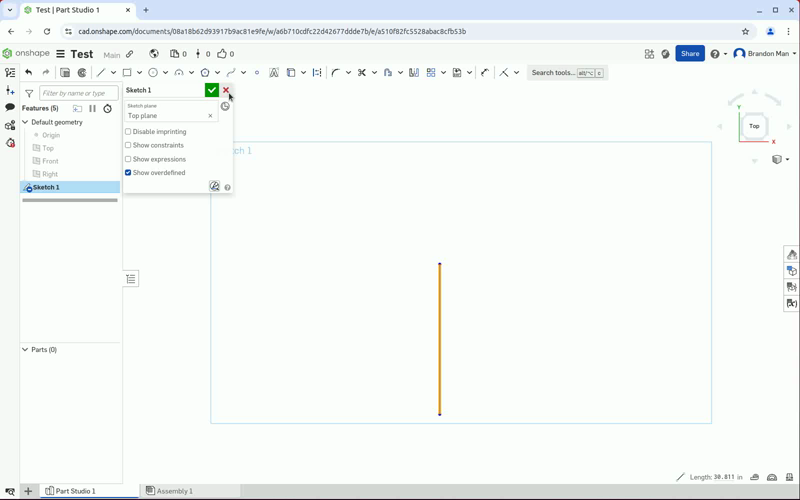
key(shift+h)
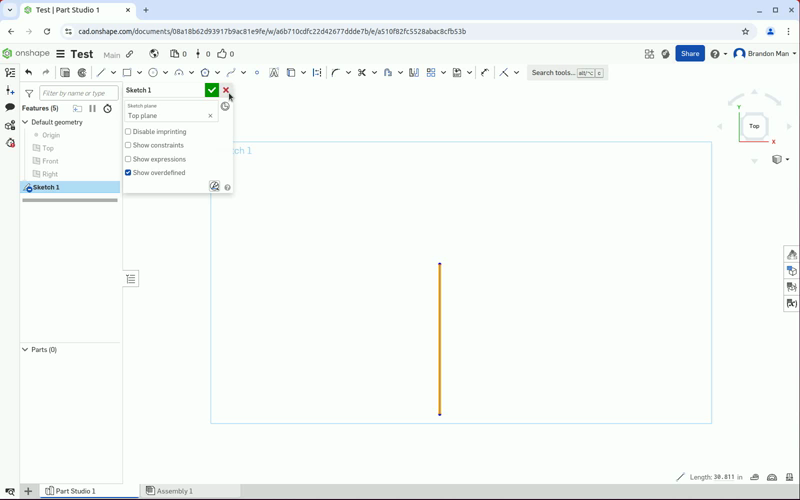
key(shift+s)
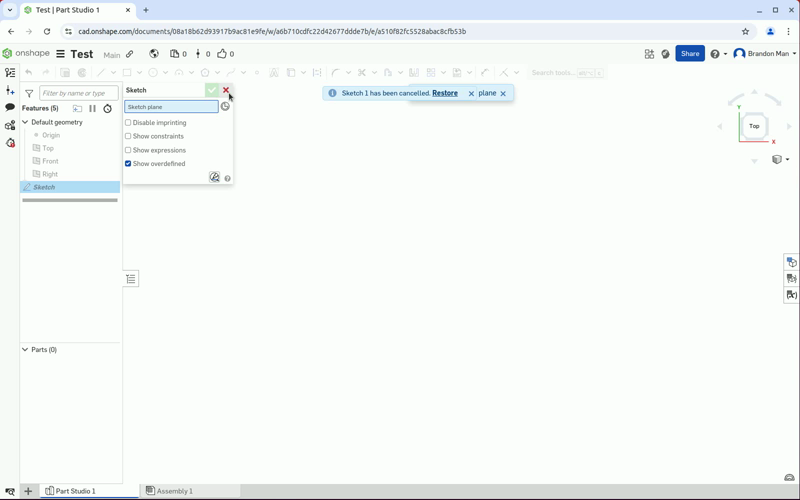
mouse_move(73, 150)
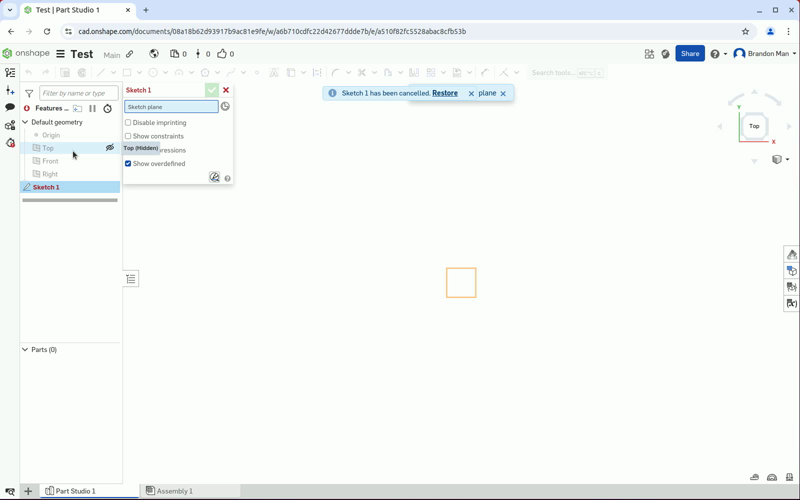
click(73, 150)
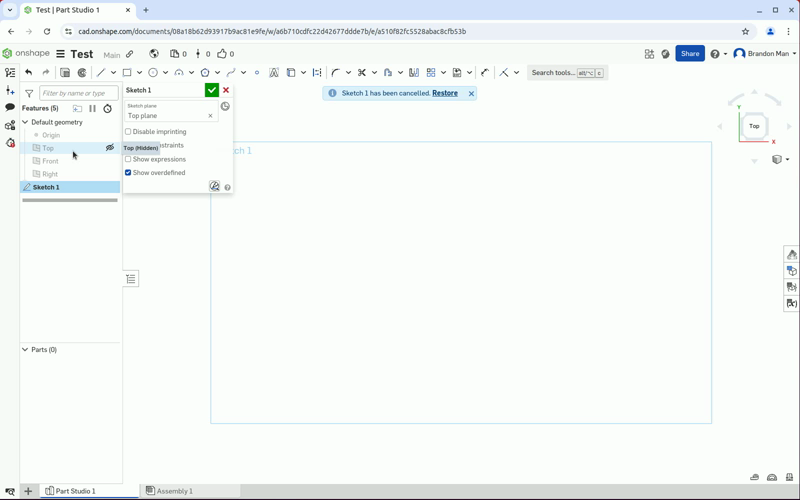
mouse_move(73, 352)
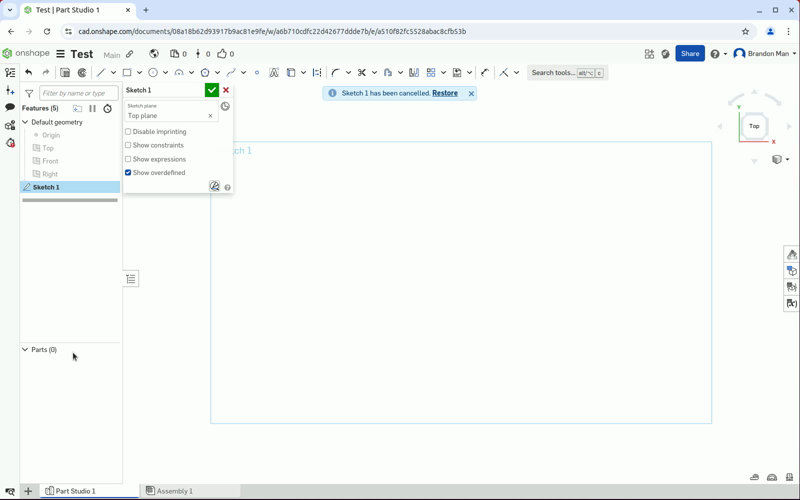
key(y)
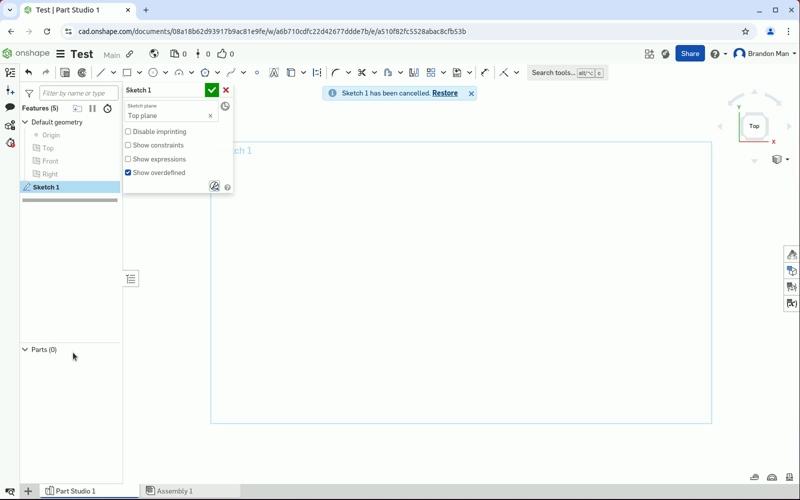
key(c)
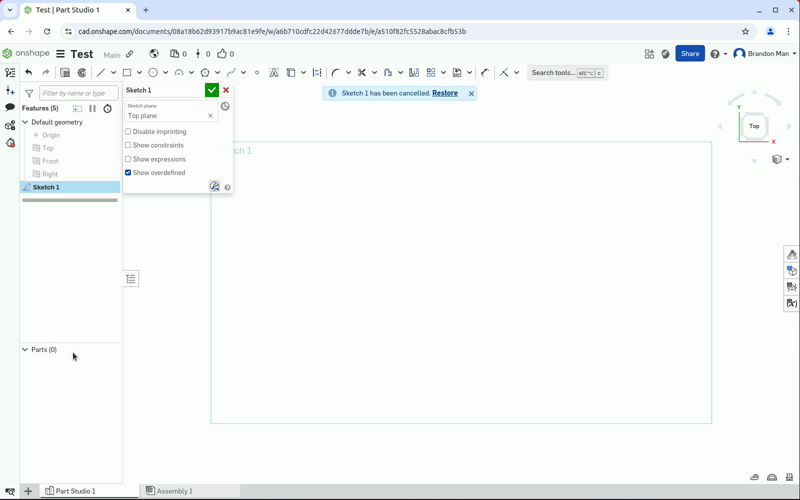
key_down(shift)
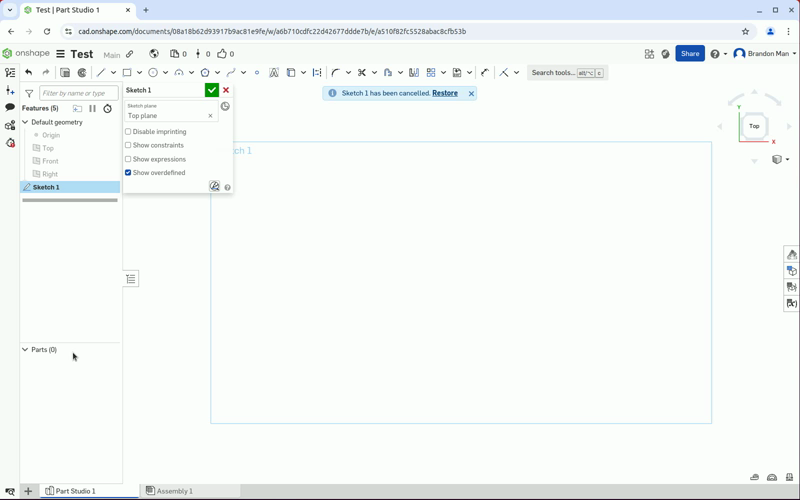
mouse_move(461, 282)
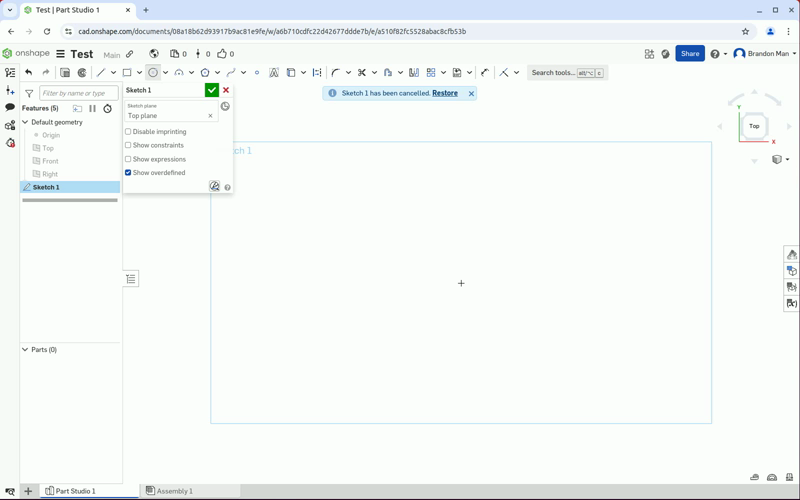
click(461, 282)
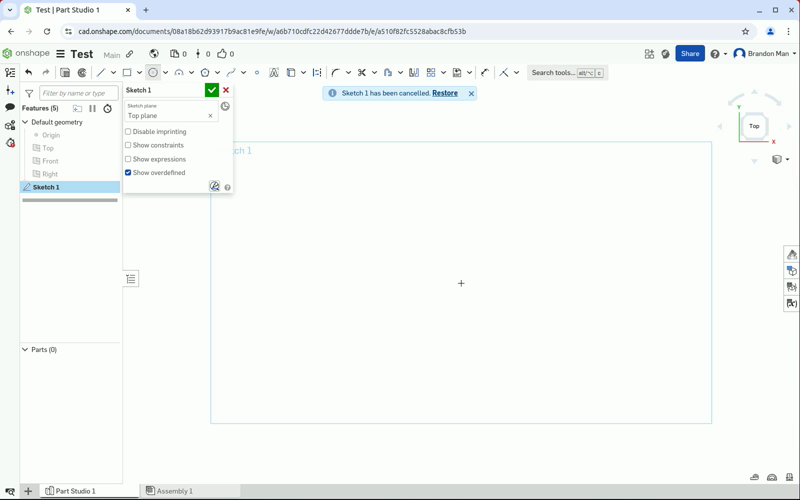
key_up(shift)
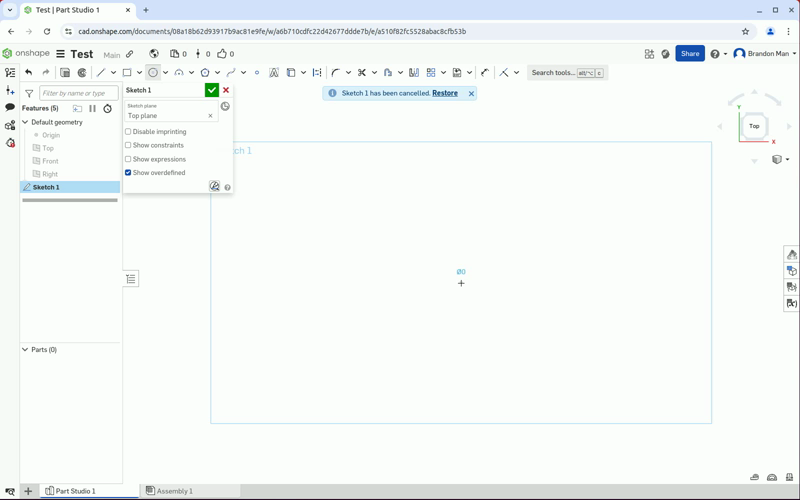
mouse_move(497, 282)
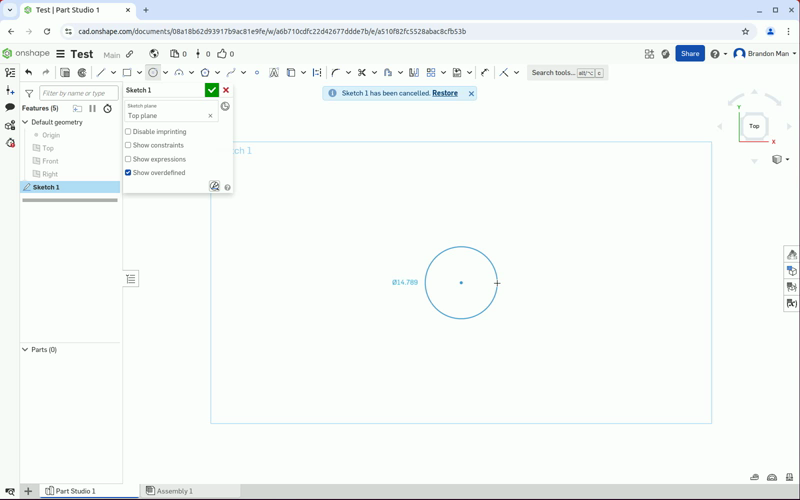
click(497, 282)
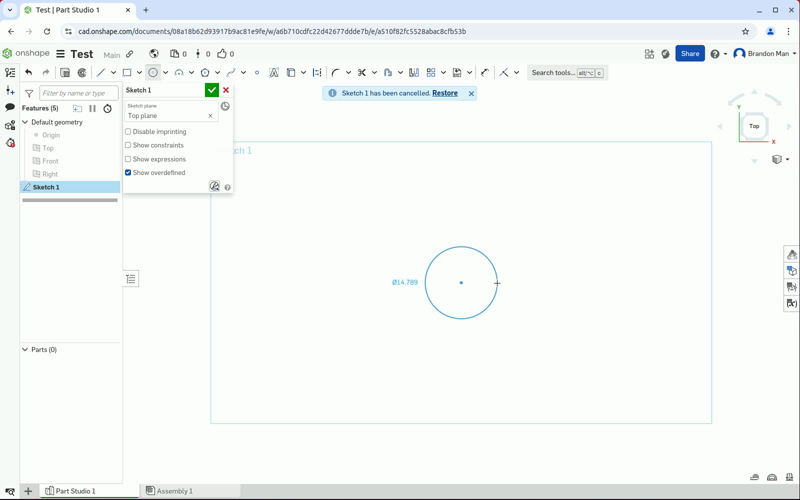
key(esc)
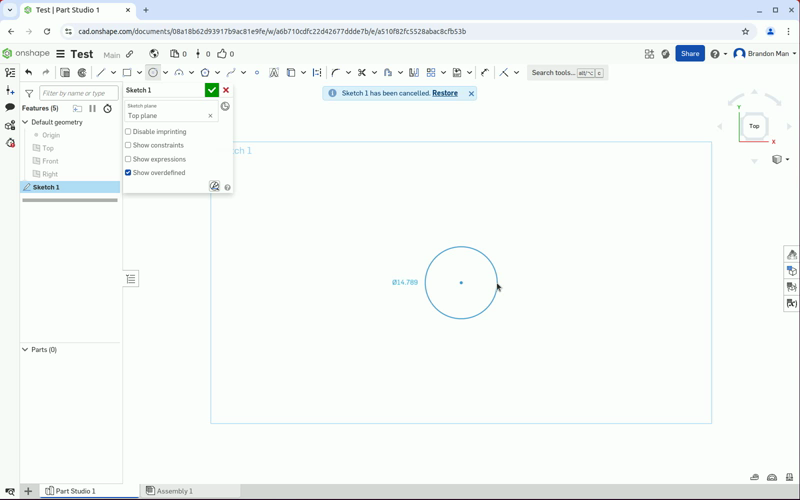
mouse_move(442, 269)
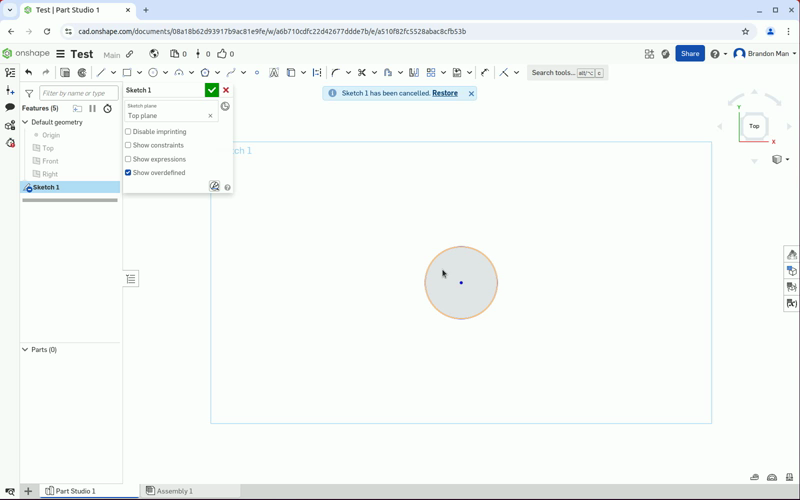
click(442, 269)
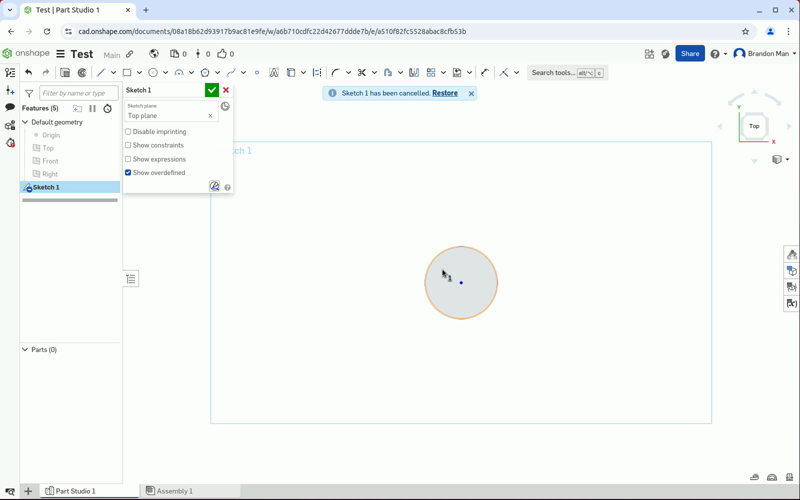
mouse_move(73, 352)
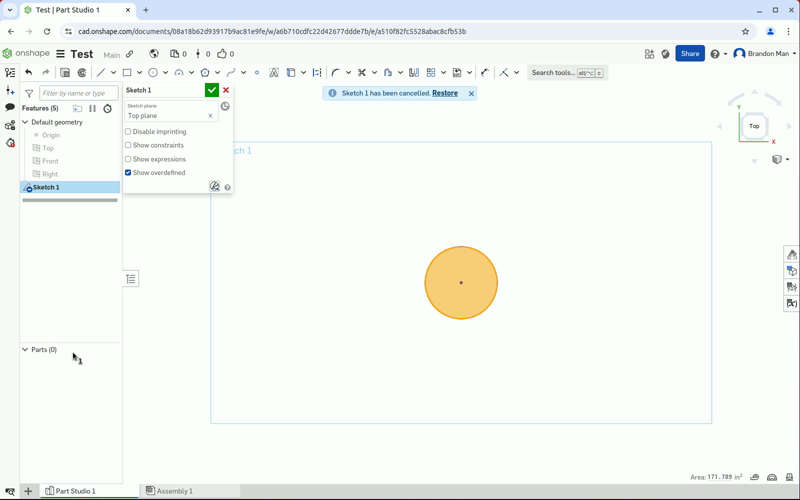
key(shift+y)
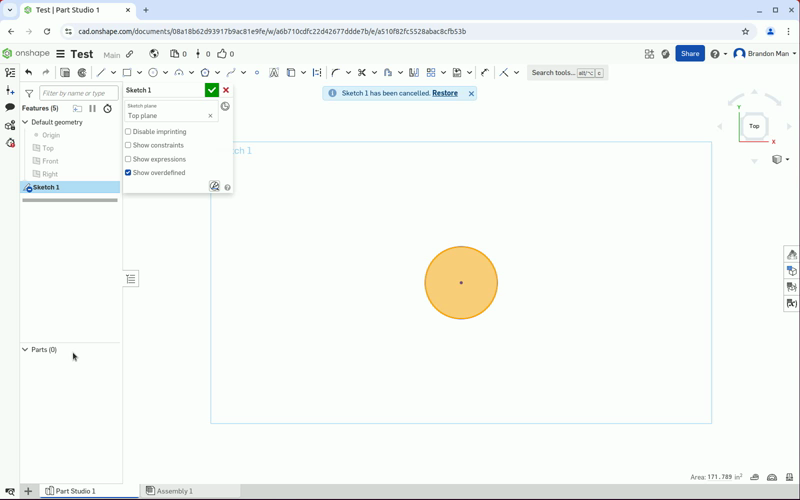
key(shift+e)
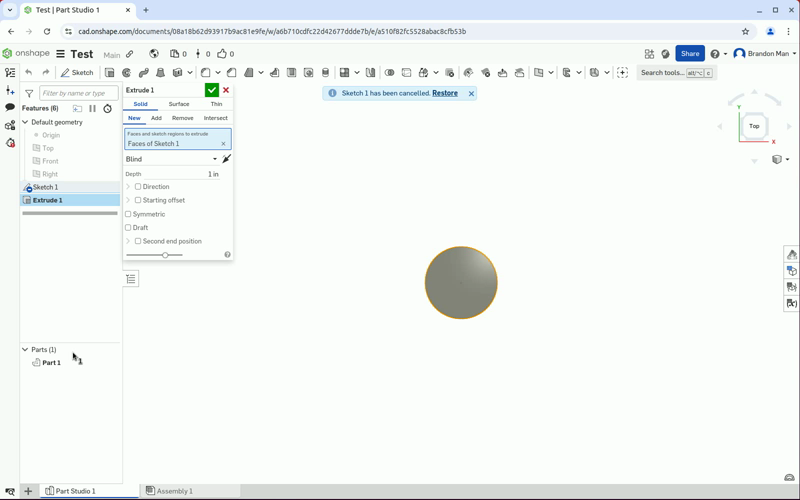
mouse_move(143, 106)
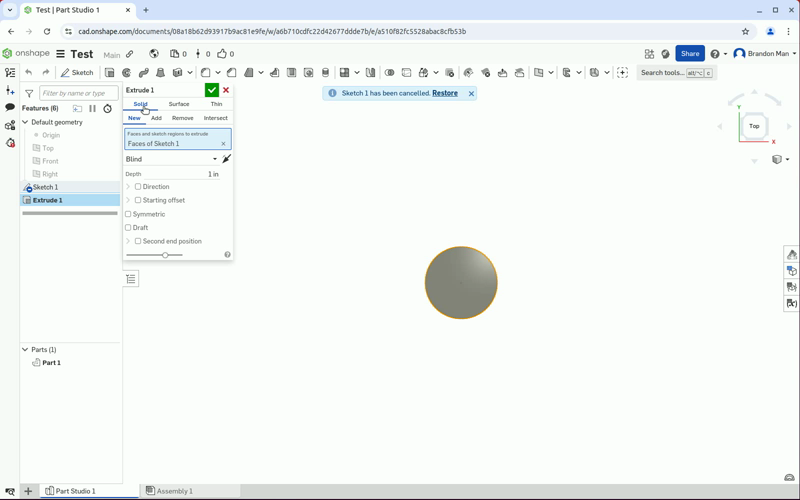
click(143, 106)
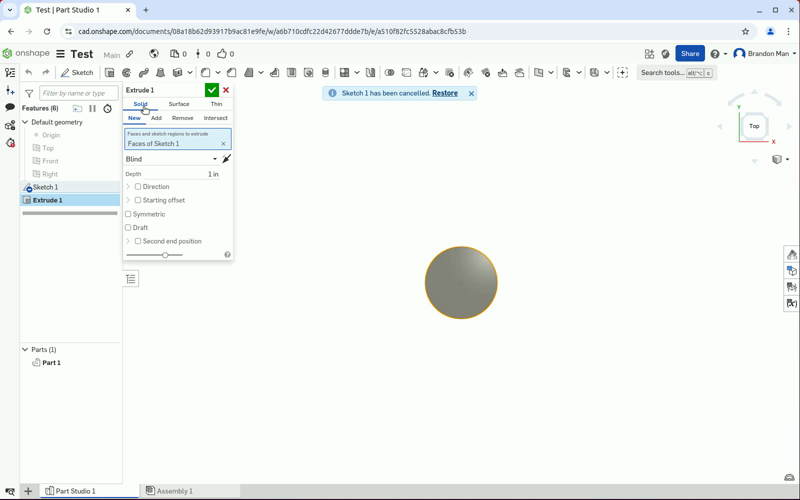
mouse_move(137, 120)
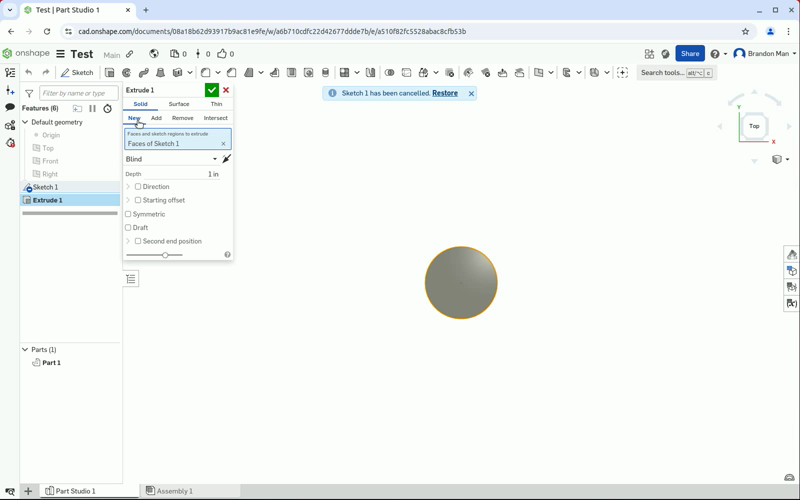
click(137, 120)
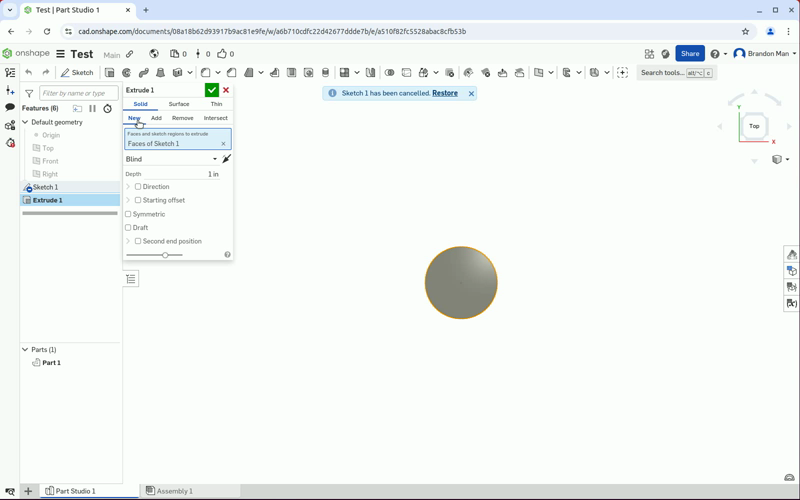
key(tab, 4)
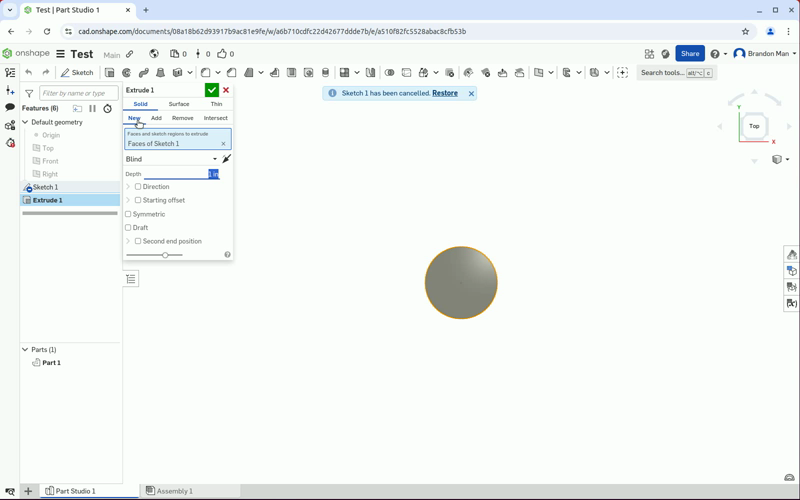
text(23.108)
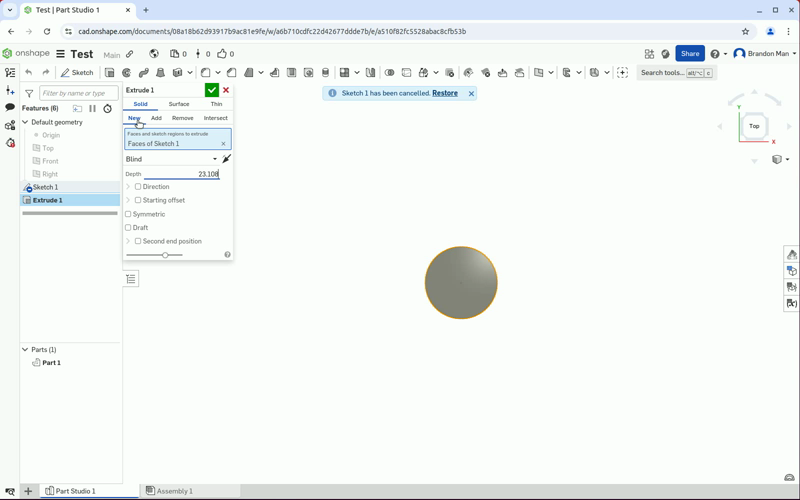
key(enter)
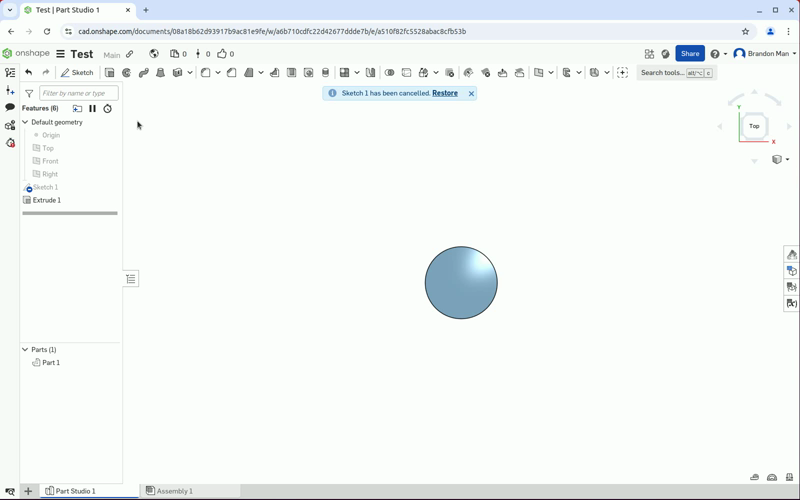
key(shift+h)
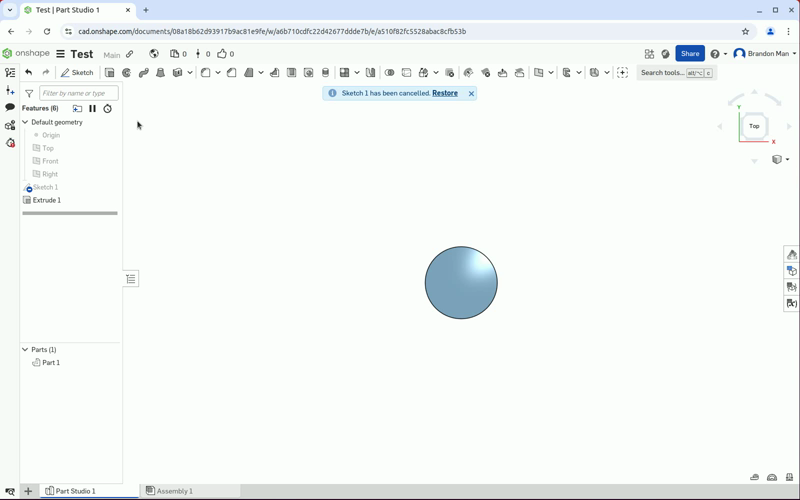
key(shift+h)
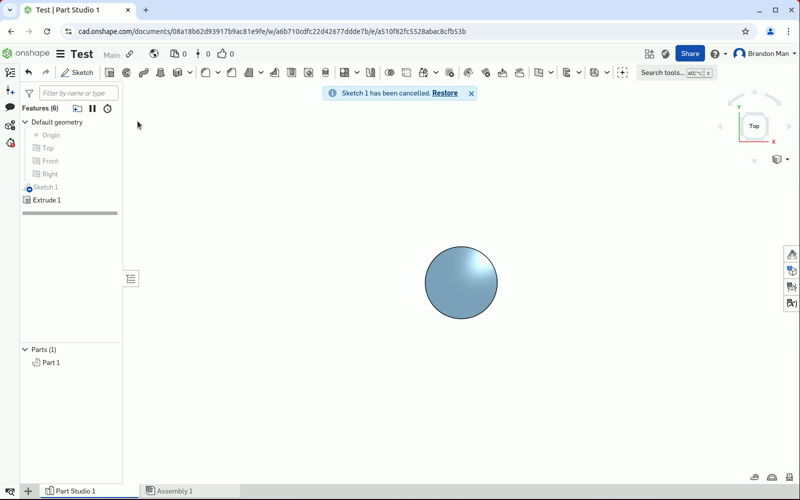
mouse_move(73, 189)
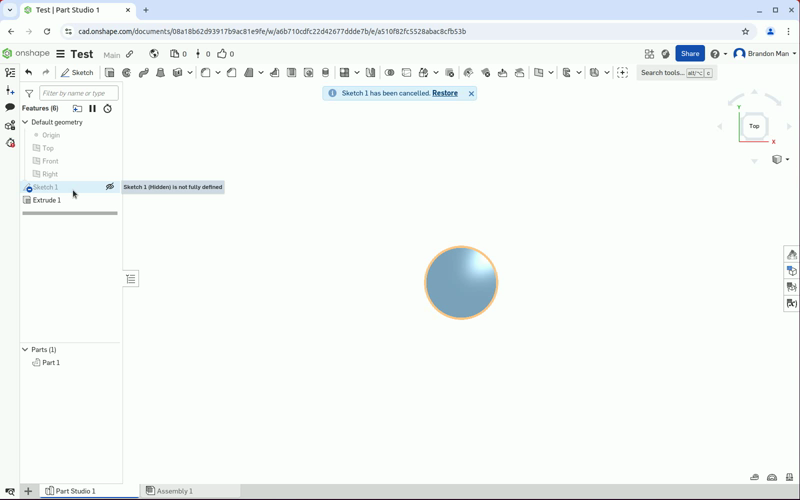
click(73, 189)
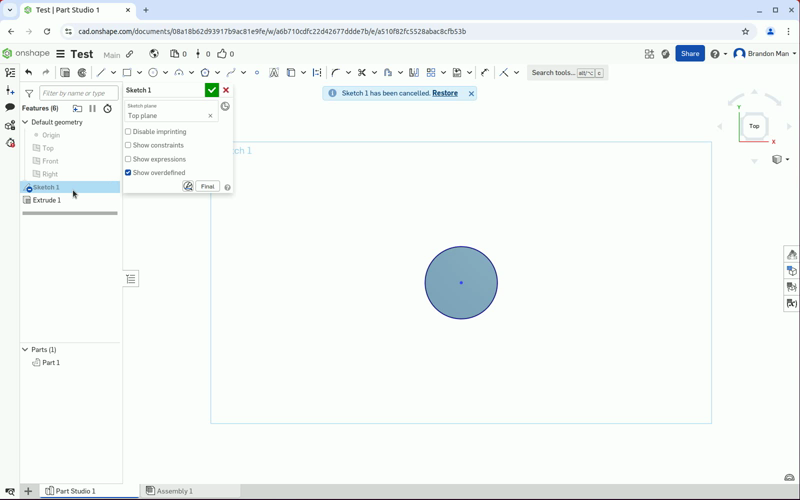
mouse_move(229, 92)
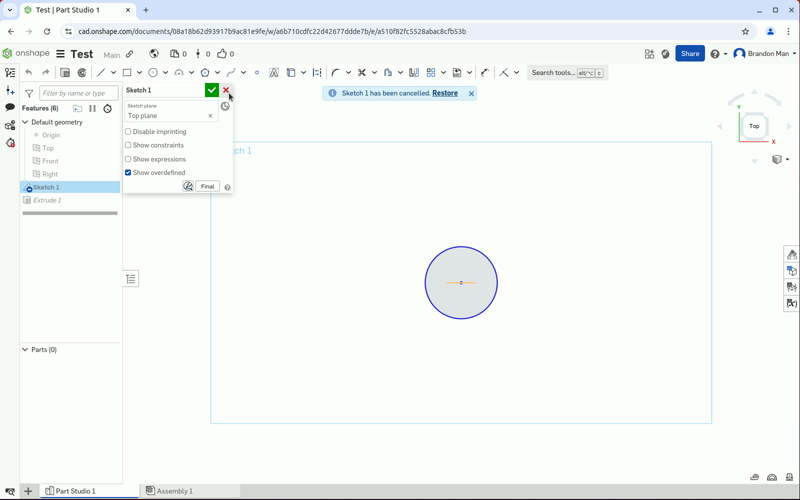
click(229, 92)
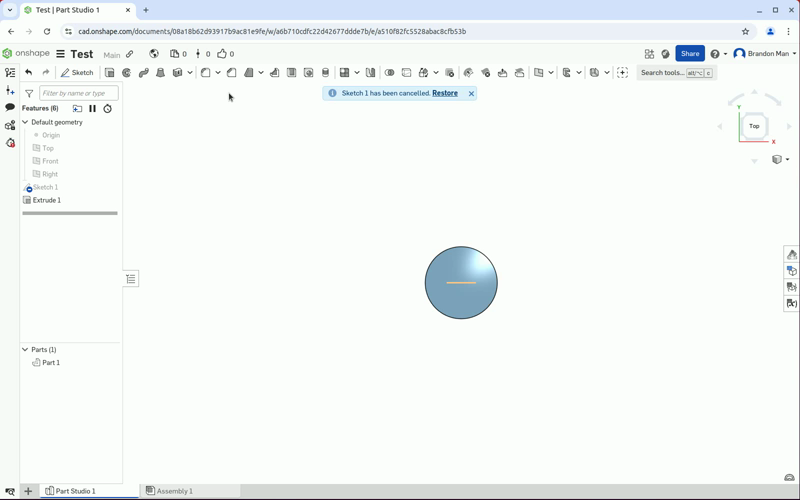
mouse_move(541, 75)
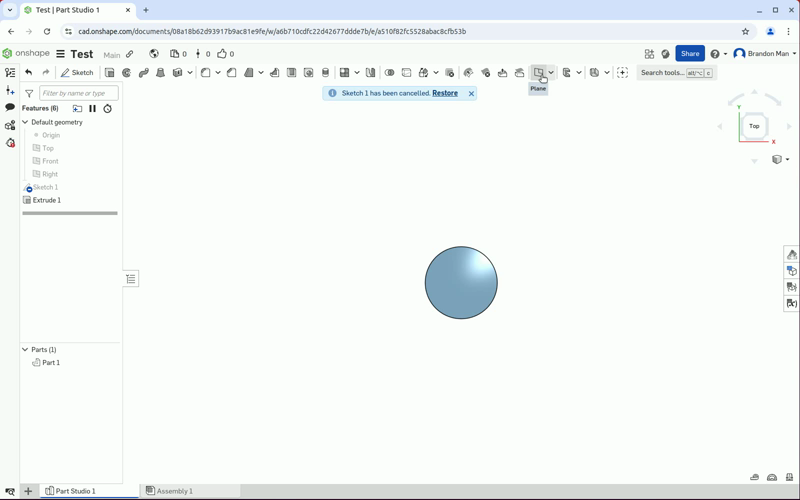
click(541, 75)
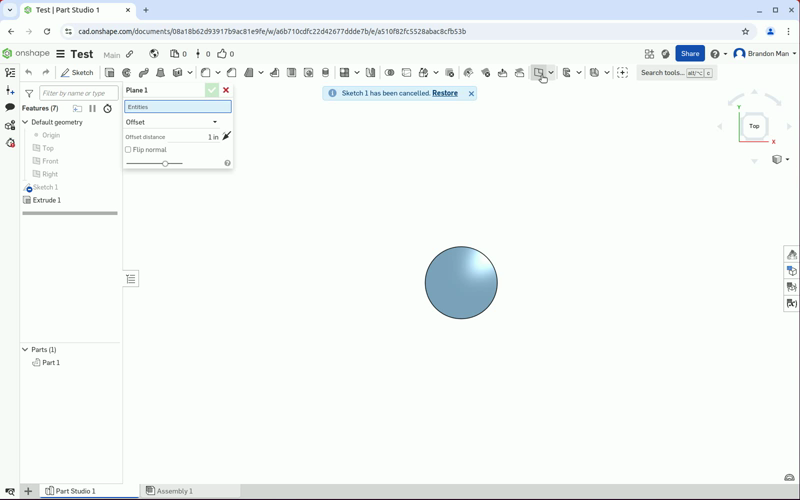
mouse_move(73, 150)
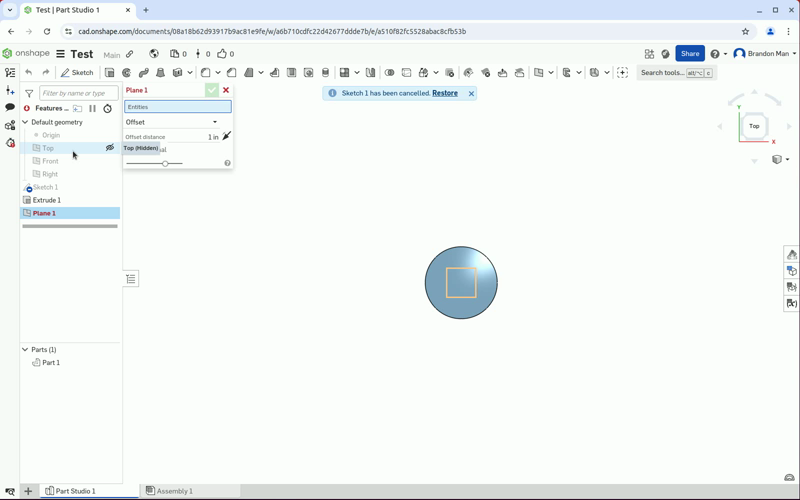
click(73, 150)
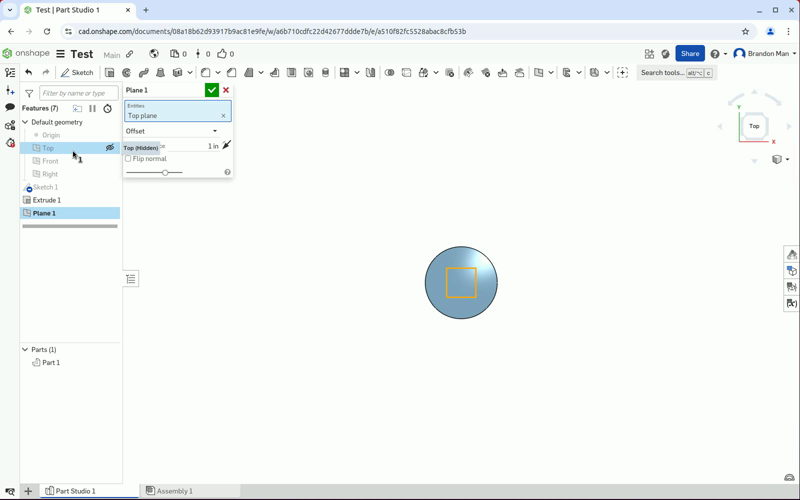
key(tab, 2)
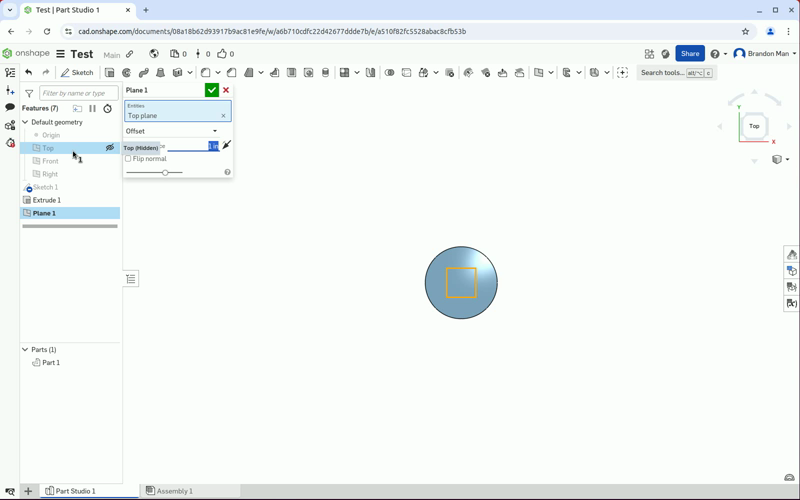
text(23.108)
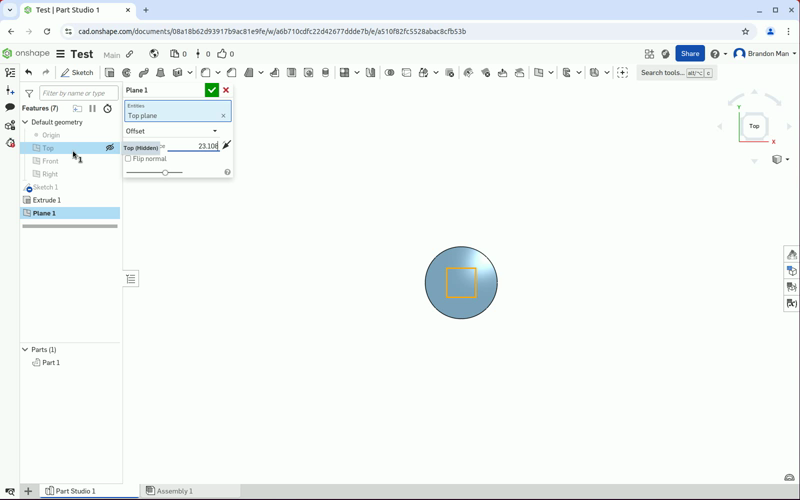
key(enter, 2)
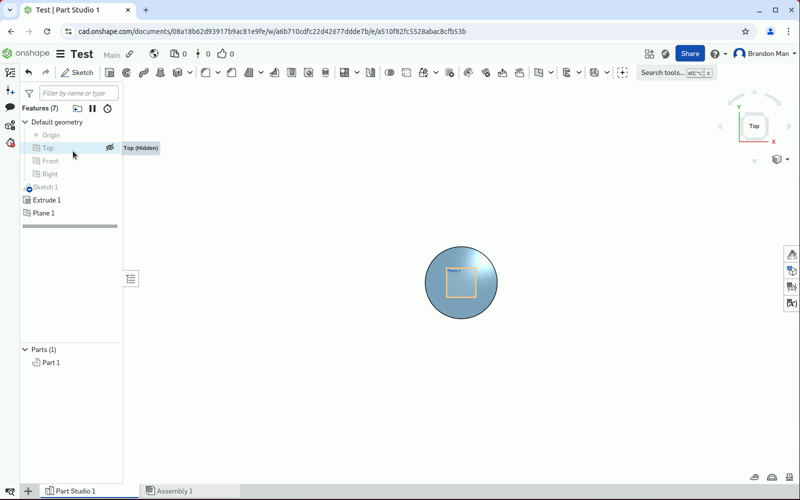
key(shift+s)
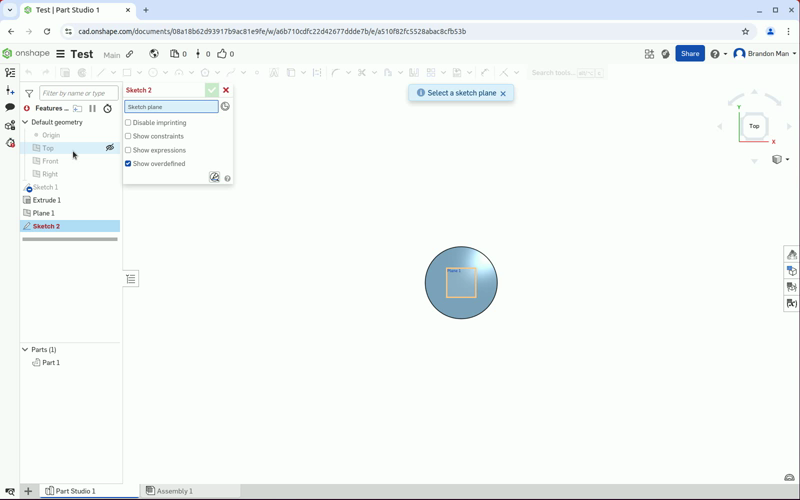
mouse_move(73, 215)
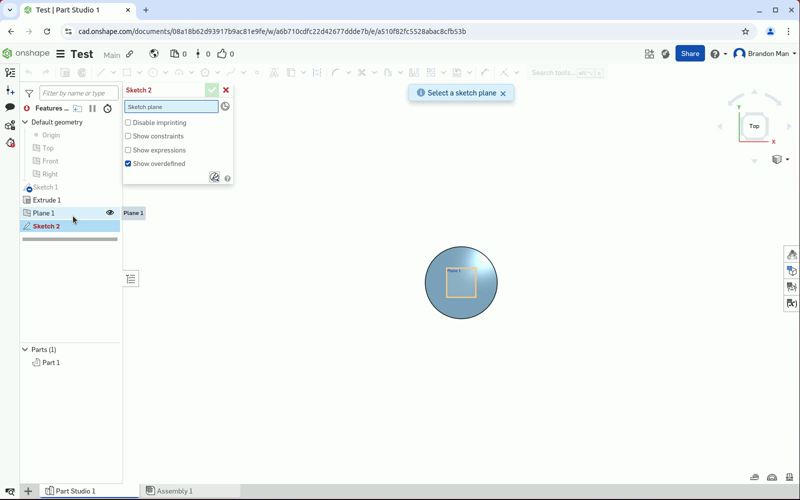
click(73, 215)
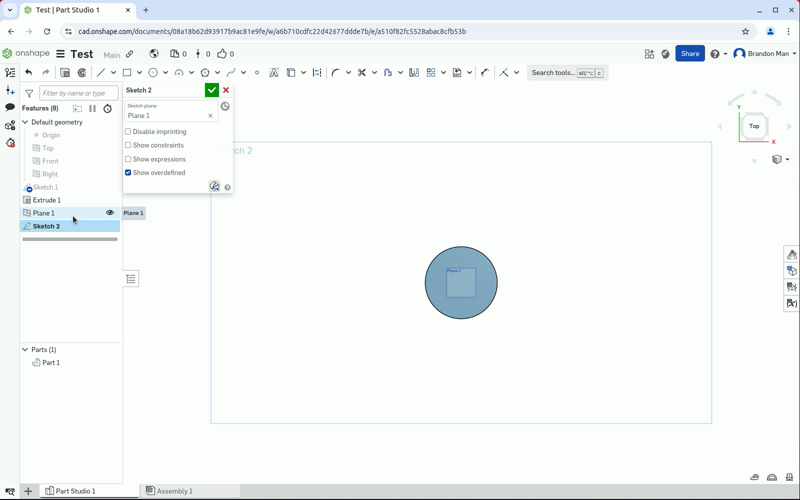
mouse_move(73, 352)
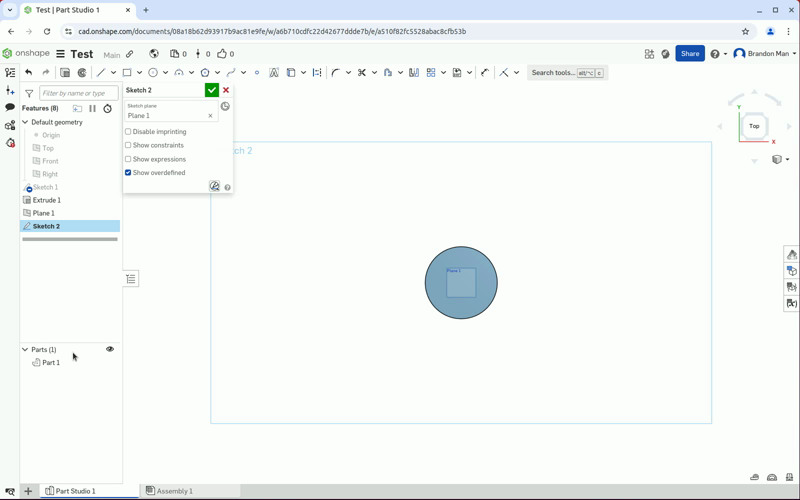
key(y)
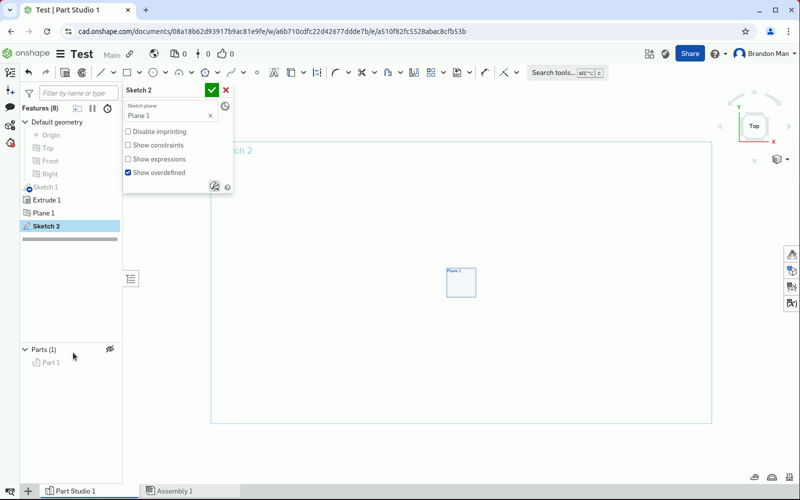
key(c)
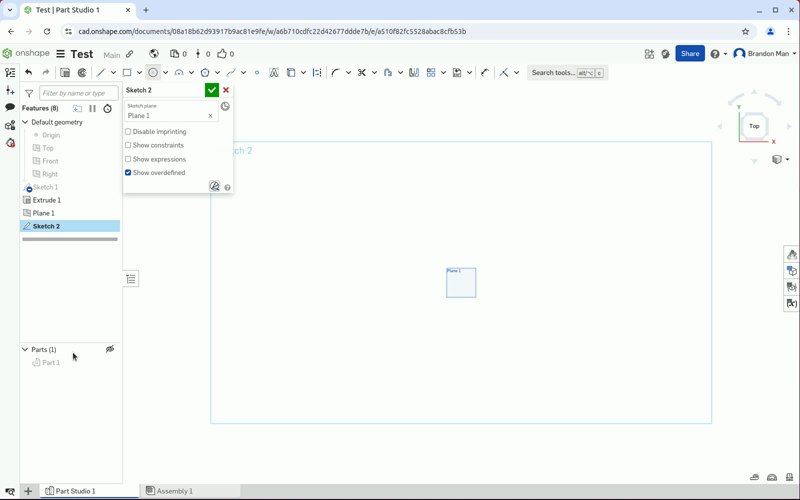
key_down(shift)
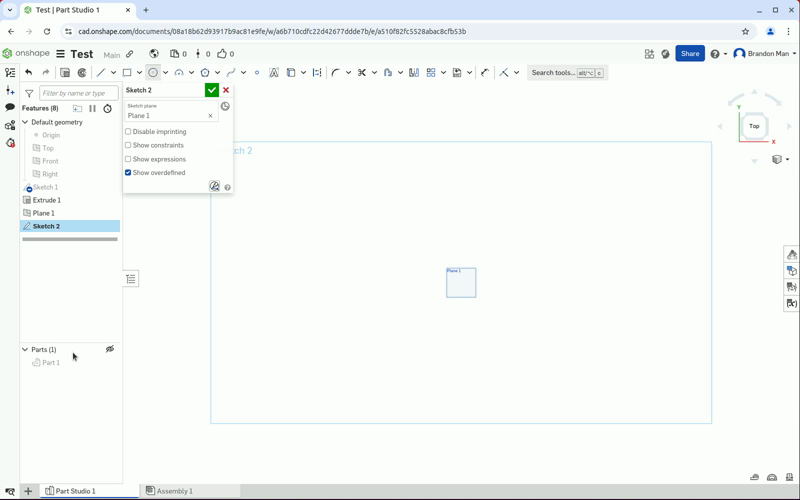
mouse_move(470, 272)
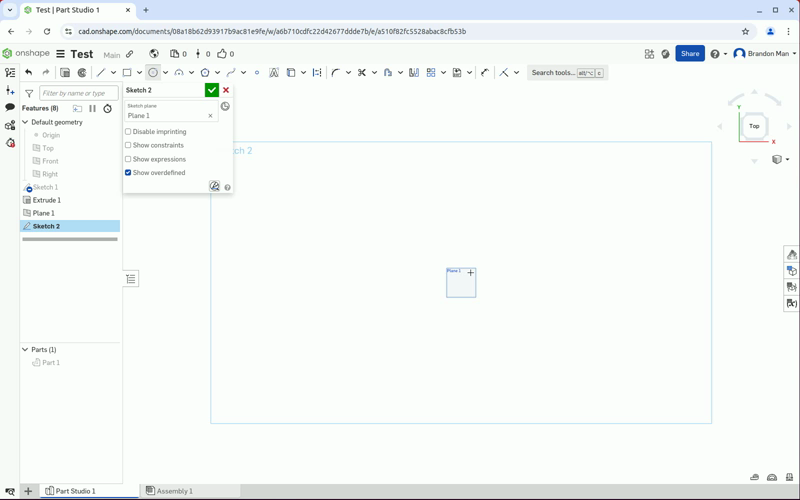
click(470, 272)
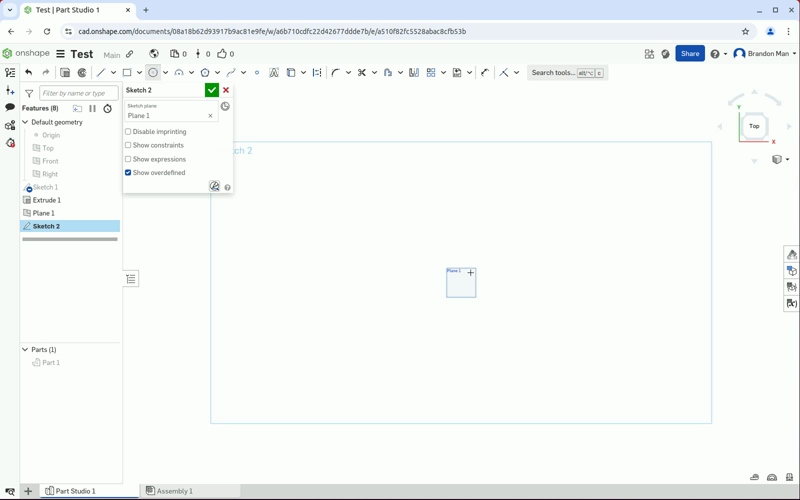
key_up(shift)
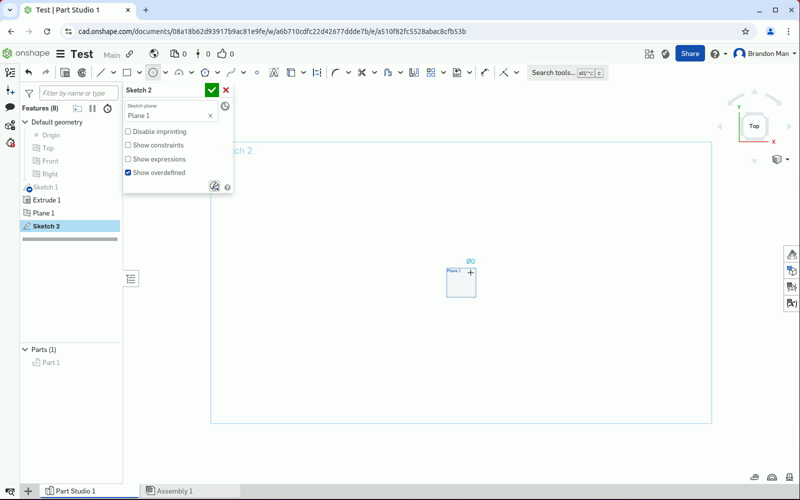
mouse_move(520, 272)
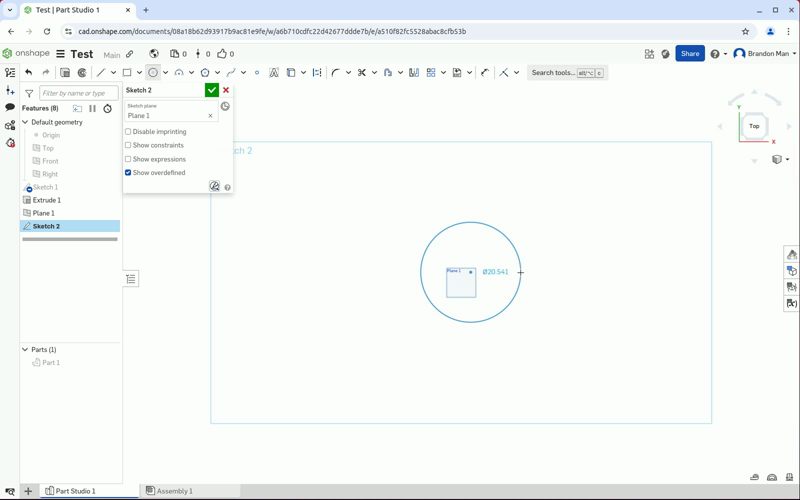
click(520, 272)
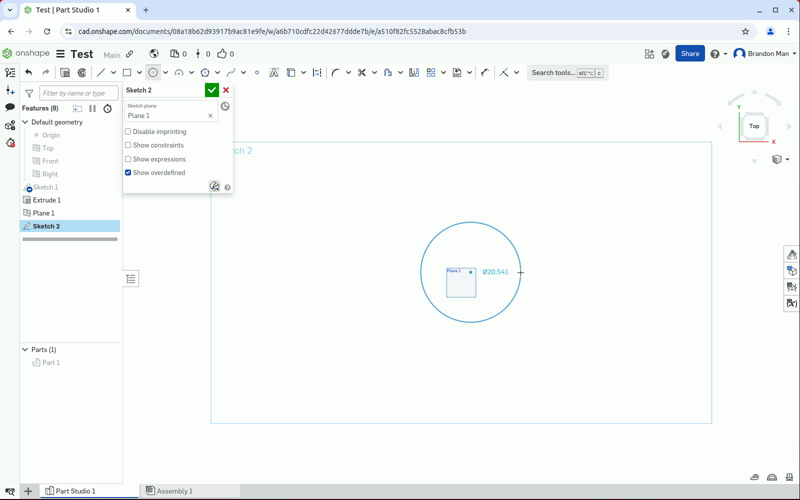
key(esc)
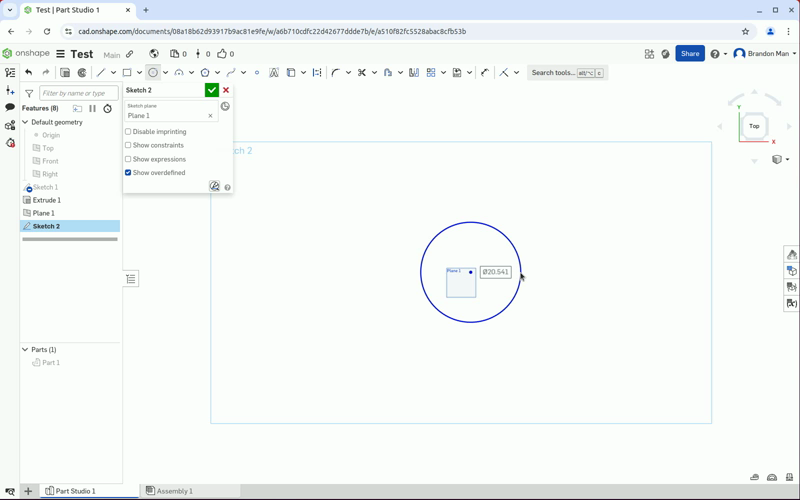
key(c)
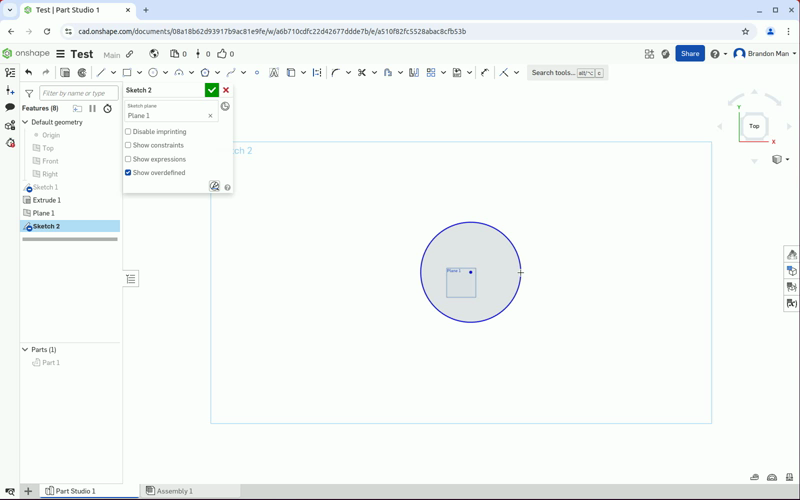
key_down(shift)
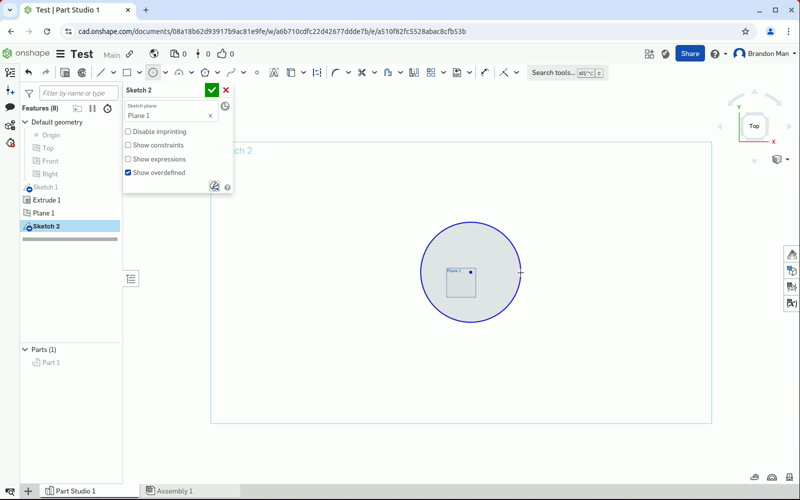
mouse_move(461, 283)
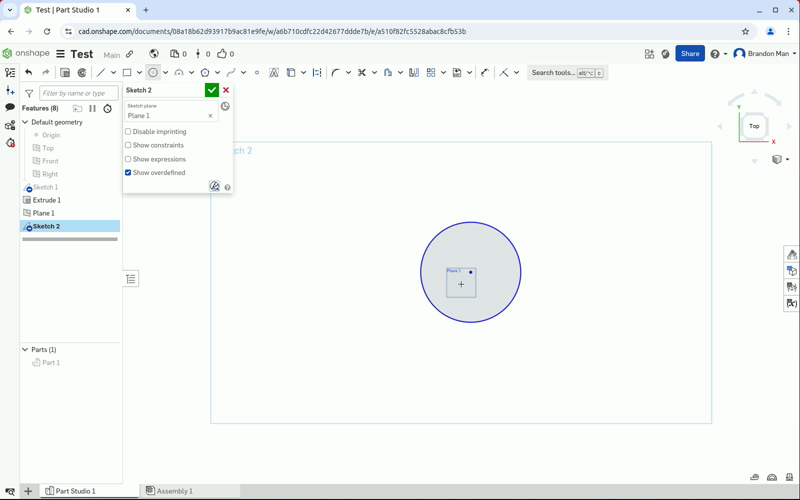
click(461, 283)
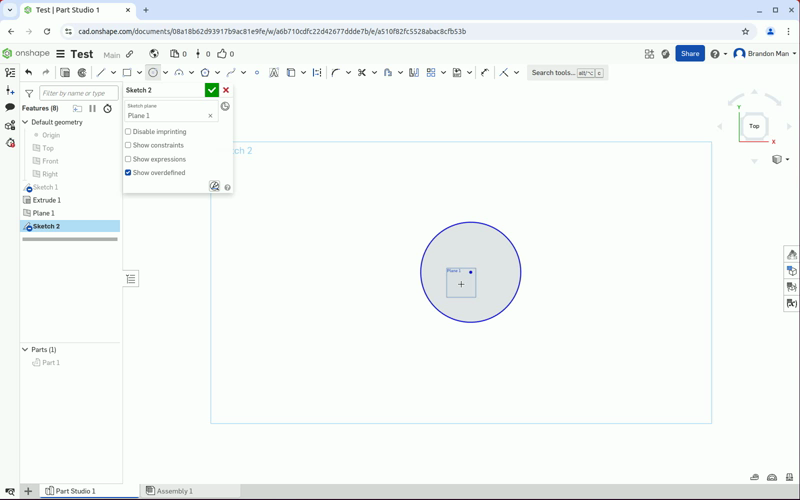
key_up(shift)
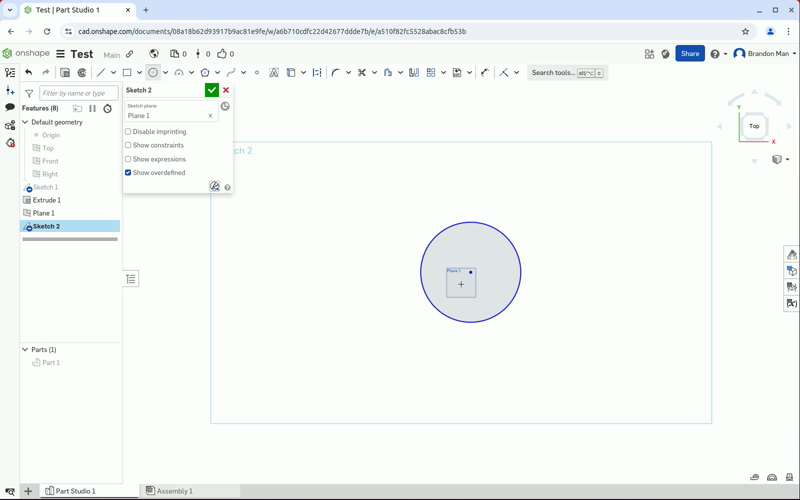
mouse_move(496, 283)
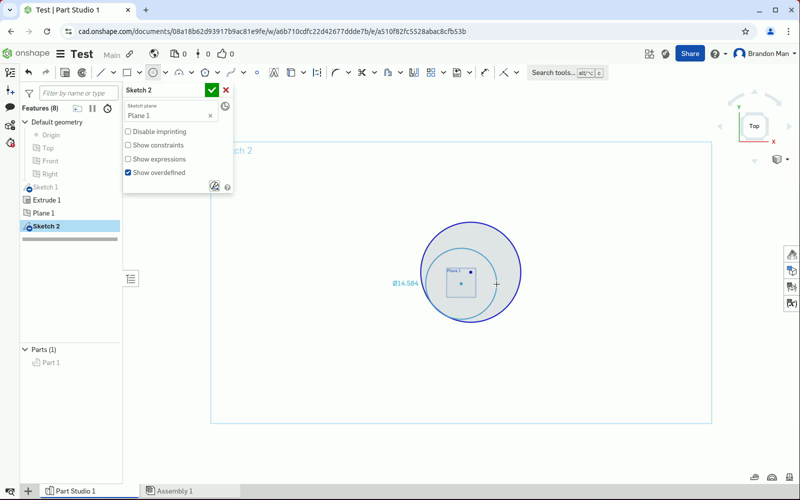
click(496, 283)
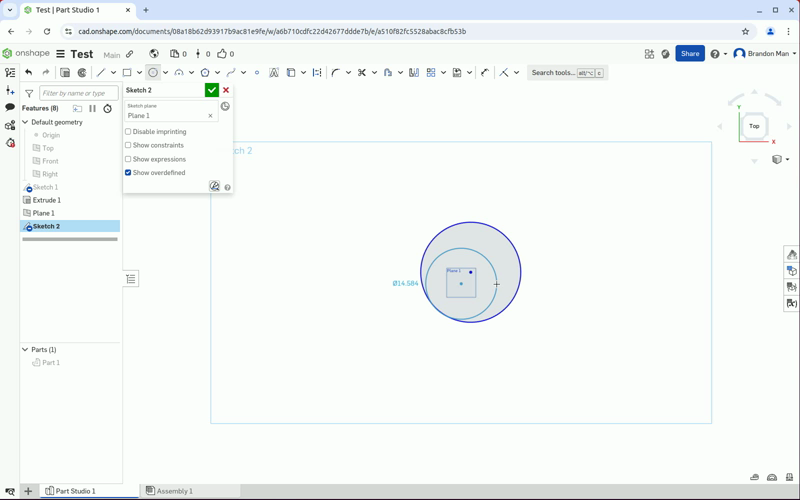
key(esc)
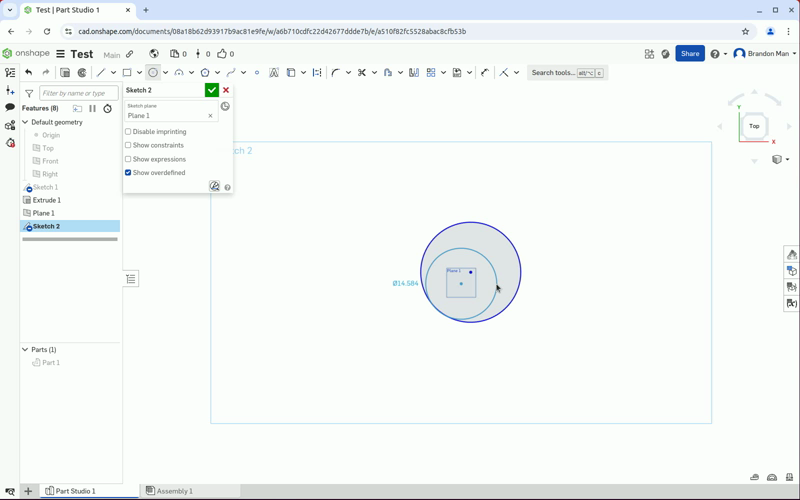
mouse_move(495, 250)
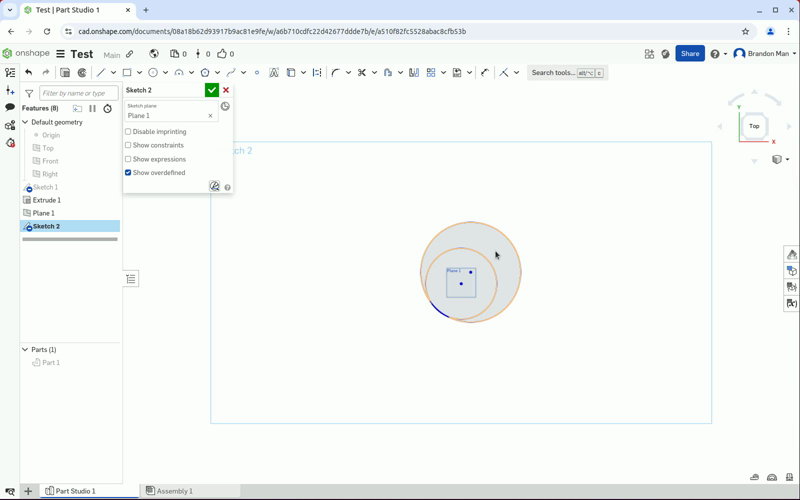
click(495, 250)
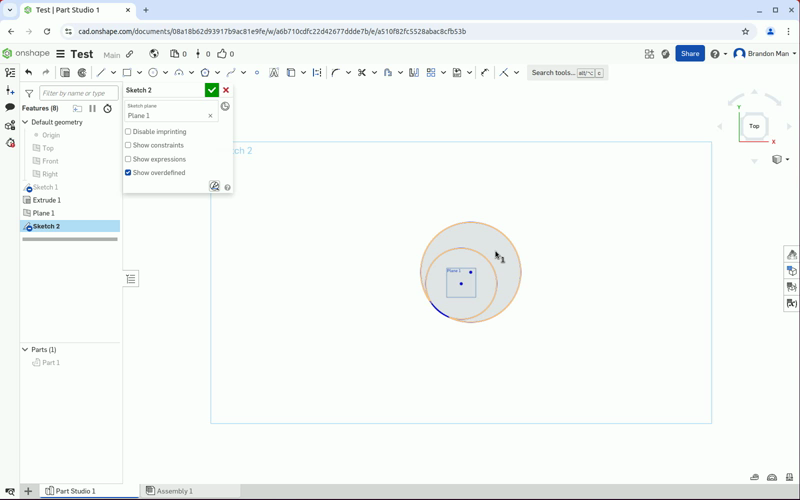
mouse_move(73, 352)
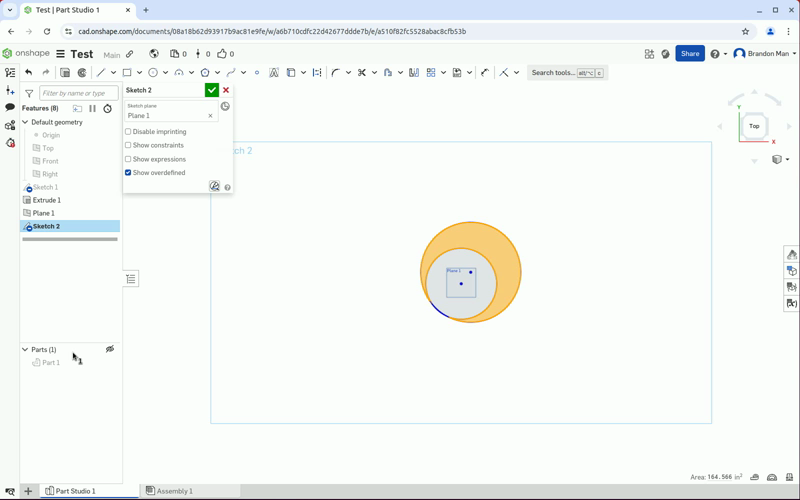
key(shift+y)
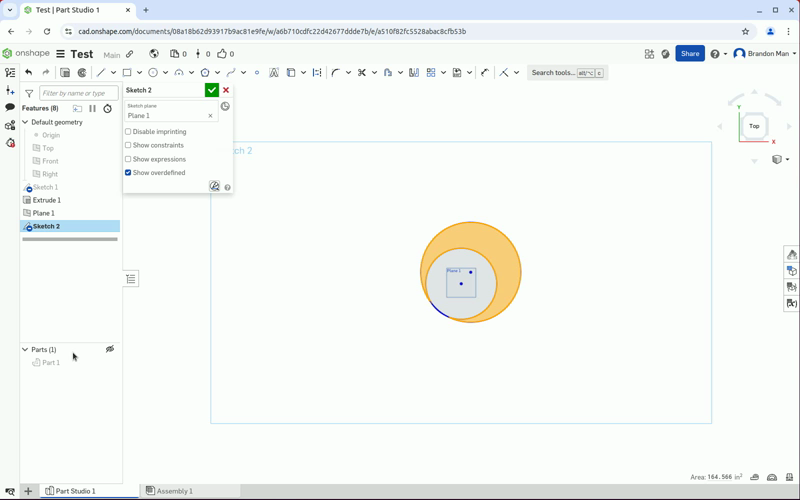
key(shift+e)
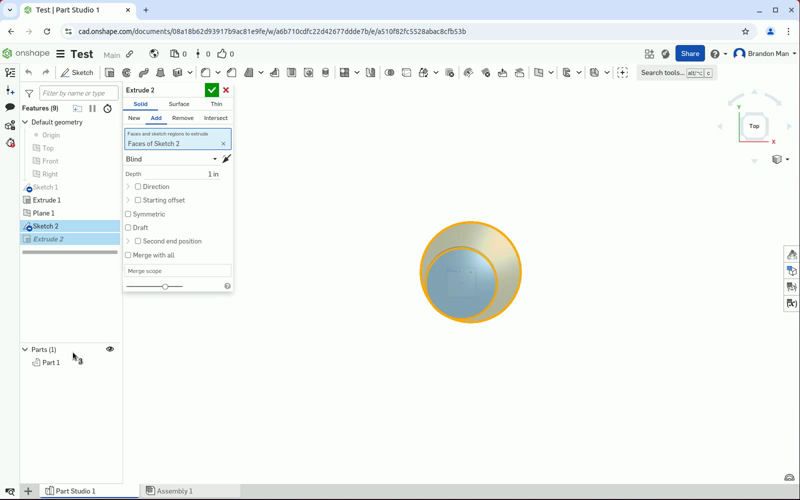
mouse_move(143, 106)
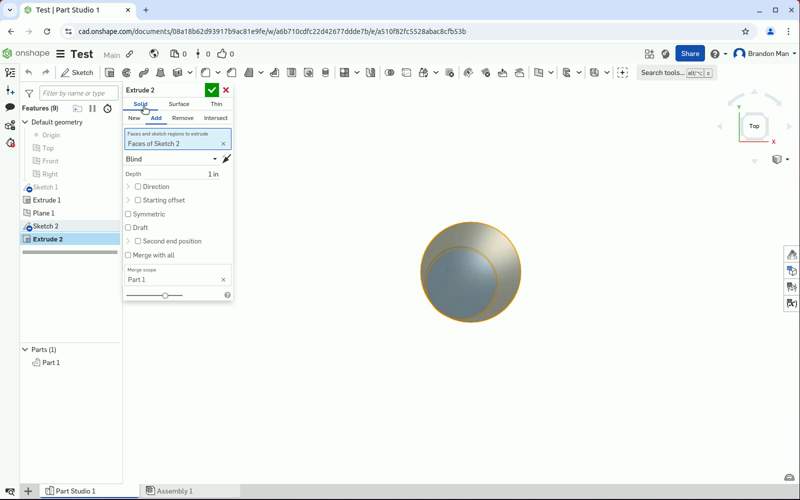
click(143, 106)
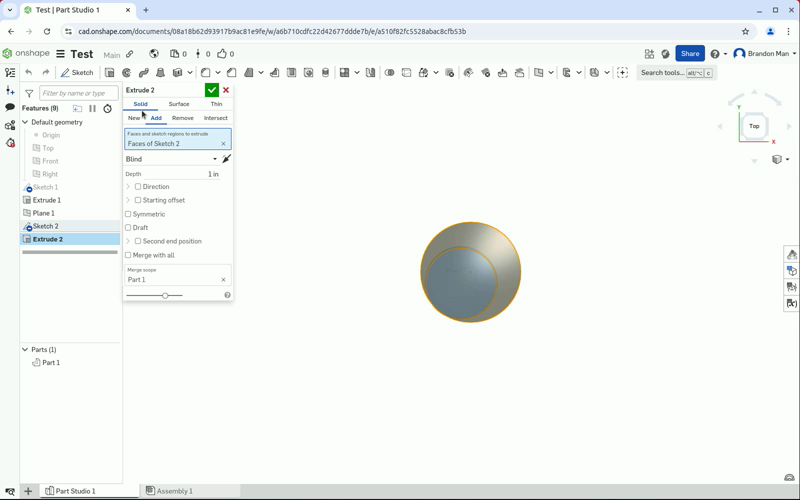
mouse_move(137, 120)
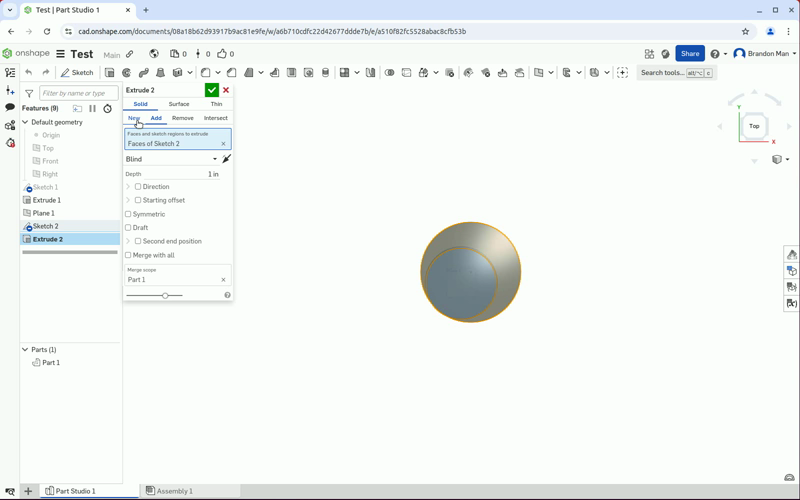
click(137, 120)
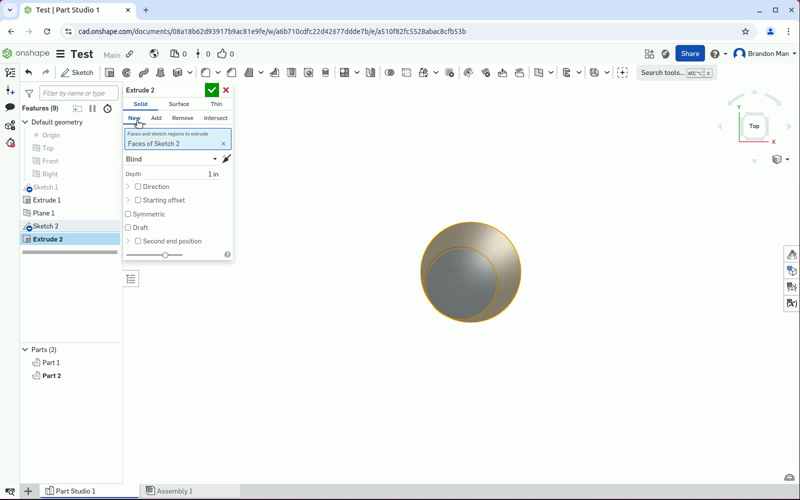
key(tab, 4)
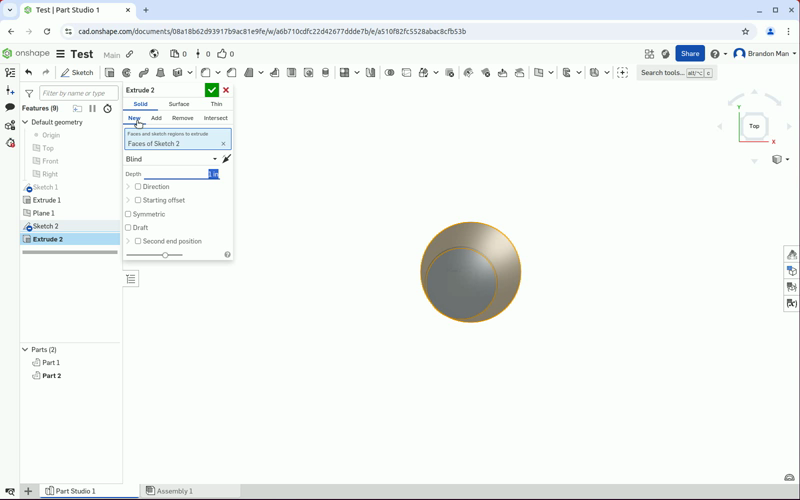
text(7.943)
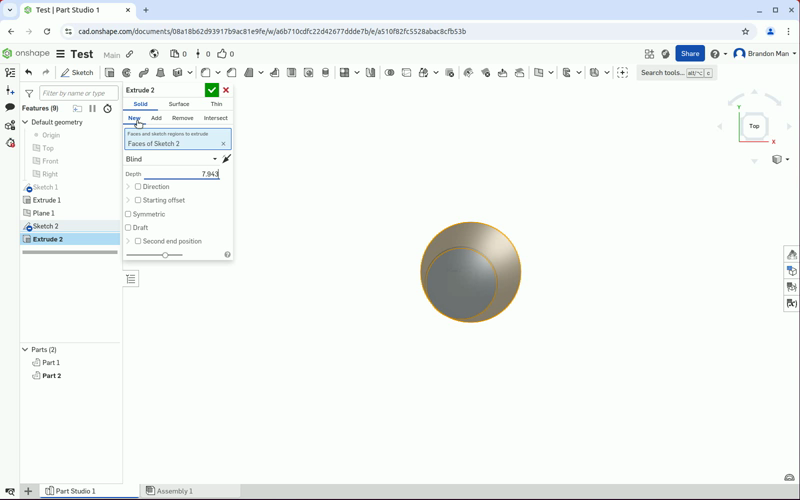
key(enter)
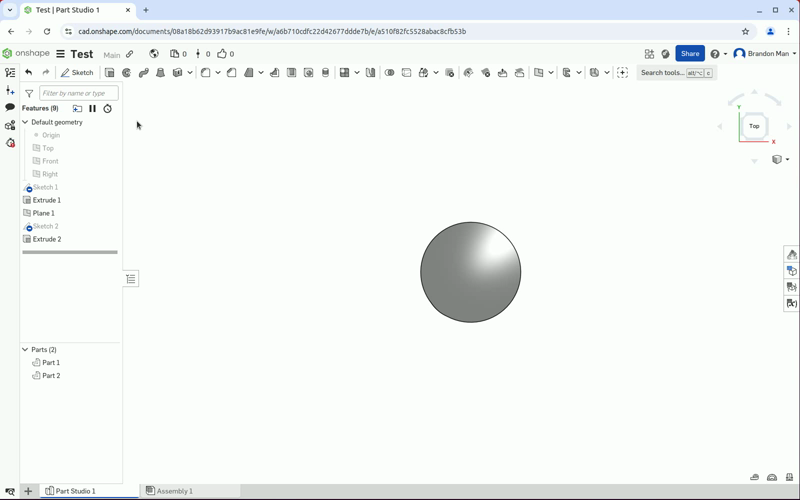
key(shift+h)
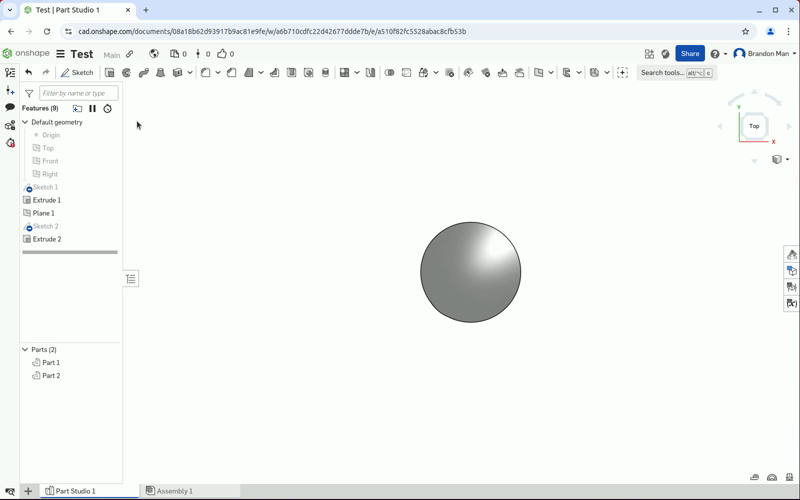
key(shift+h)
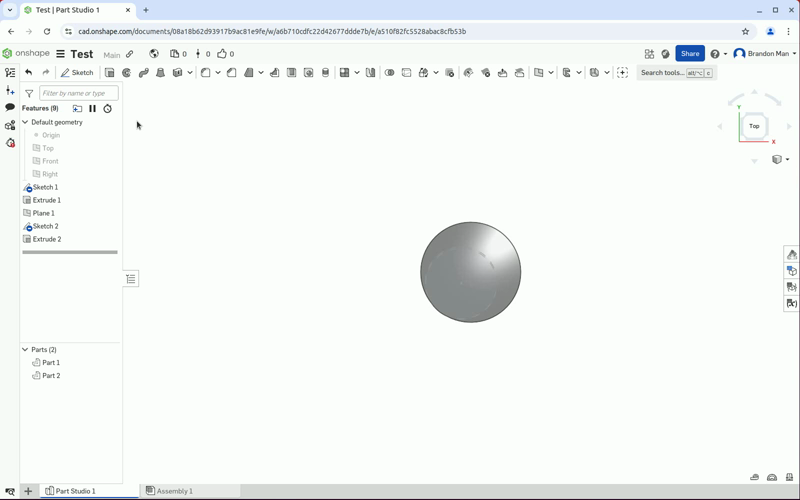
key(shift+7)
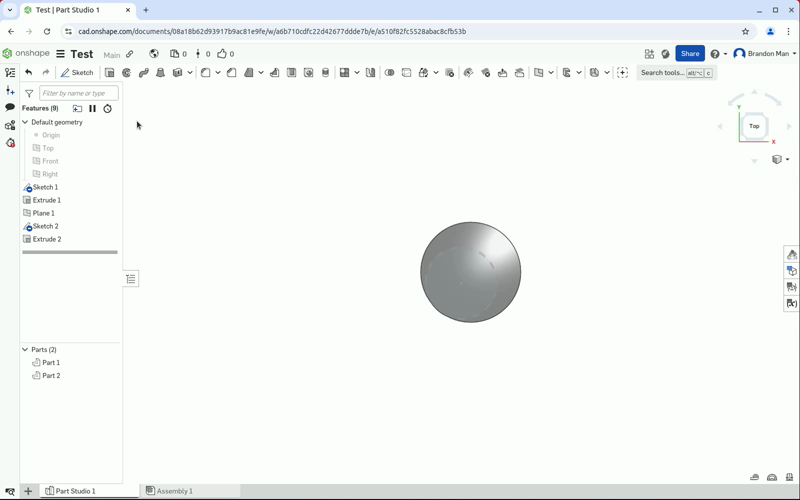
key(up, 3)
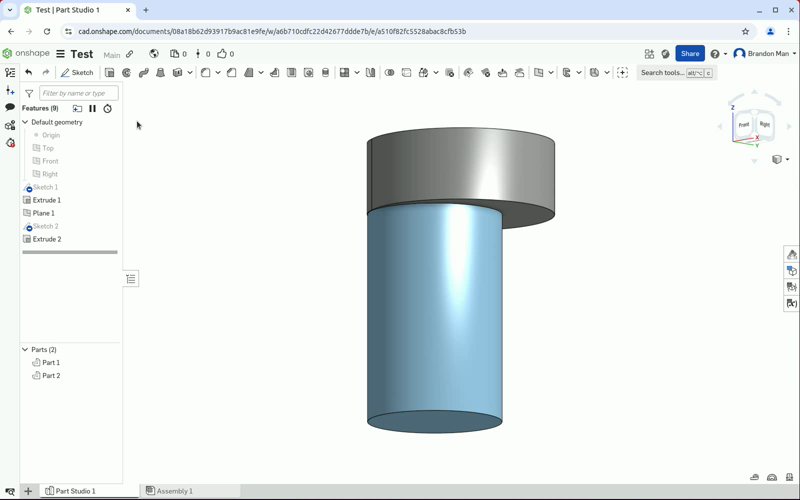
key(left, 3)
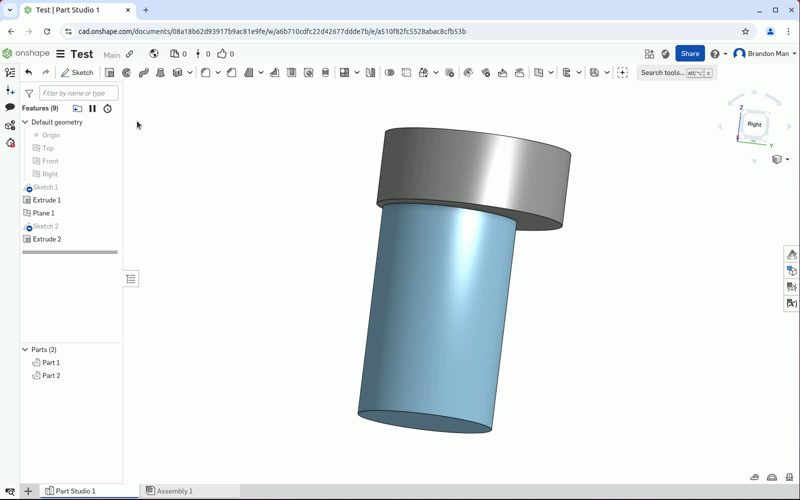
key(right, 3)
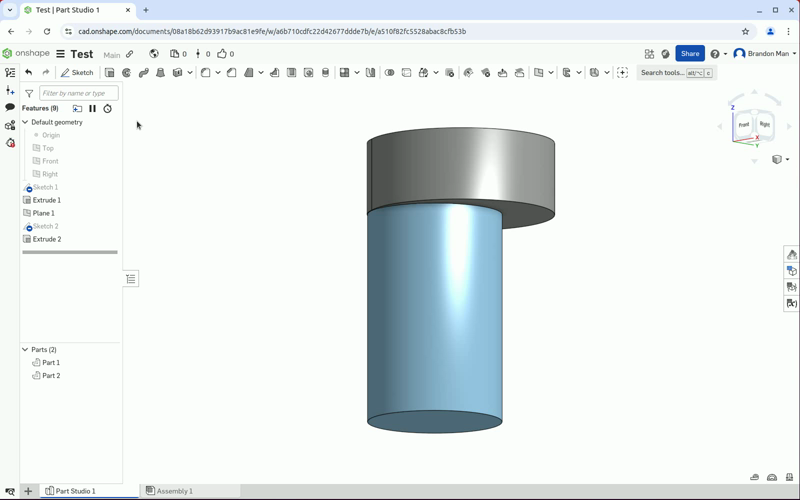
key(down, 3)
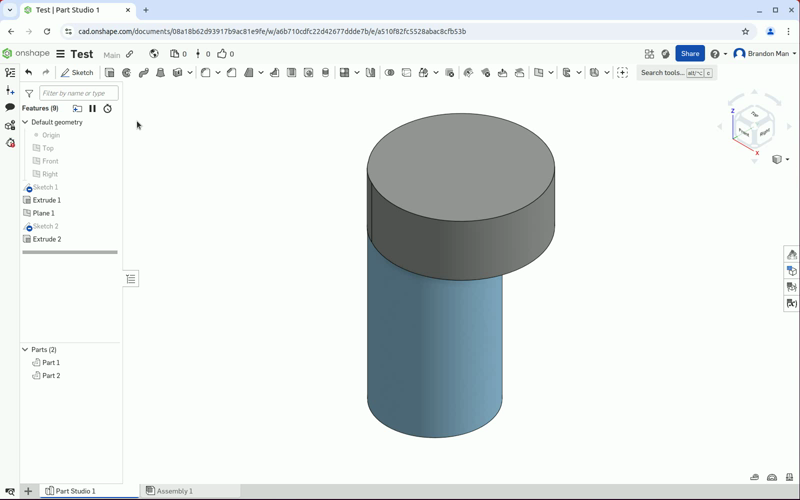
mouse_move(73, 189)
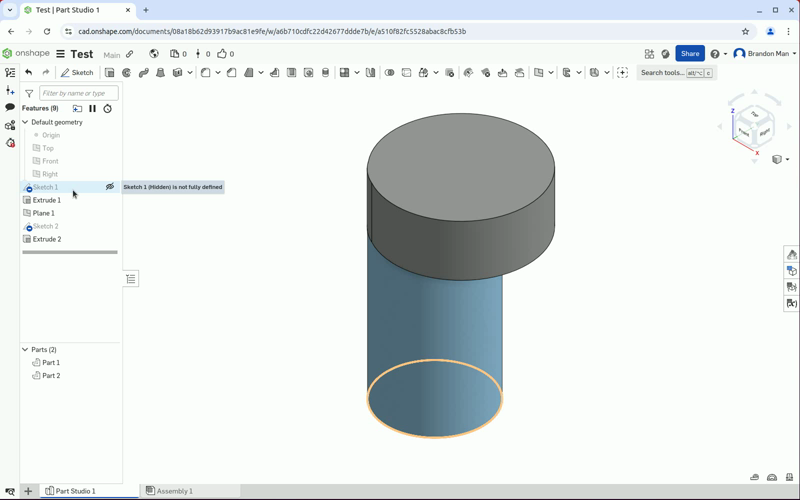
click(73, 189)